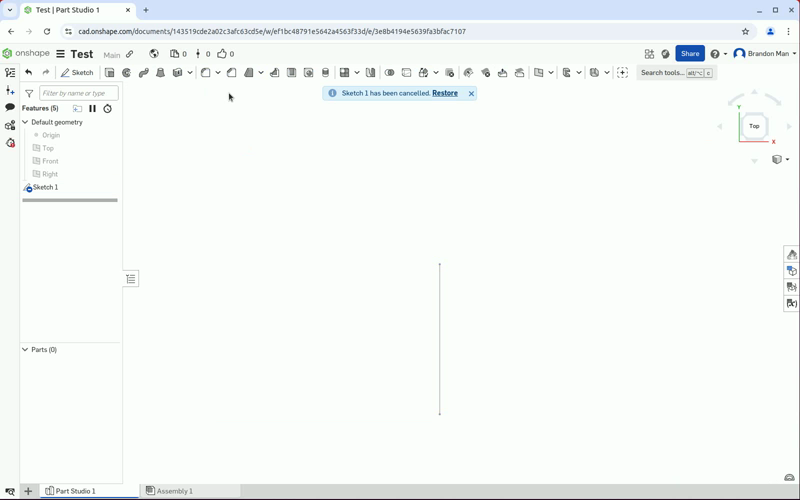
key(shift+h)
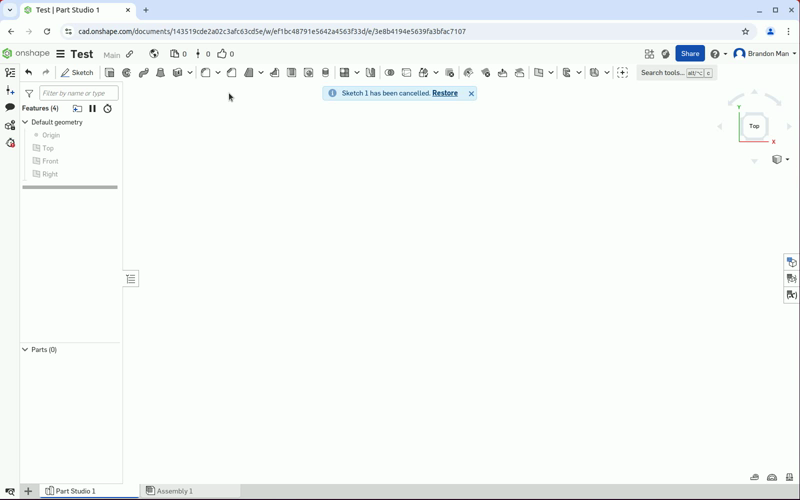
mouse_move(73, 352)
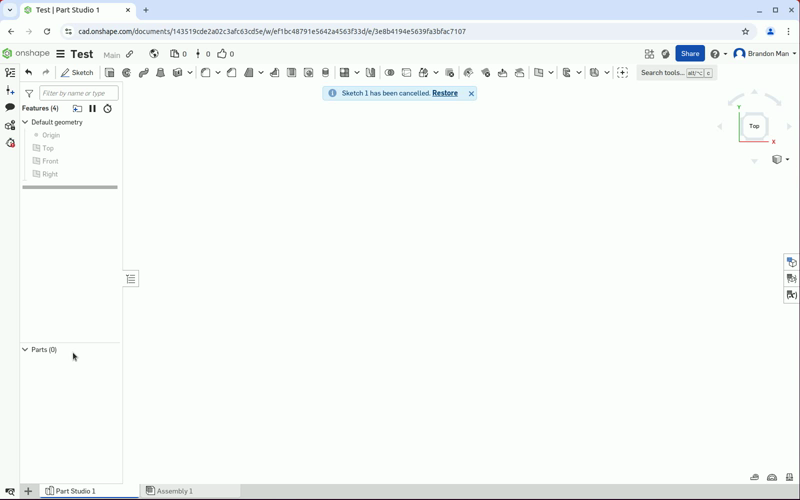
key(y)
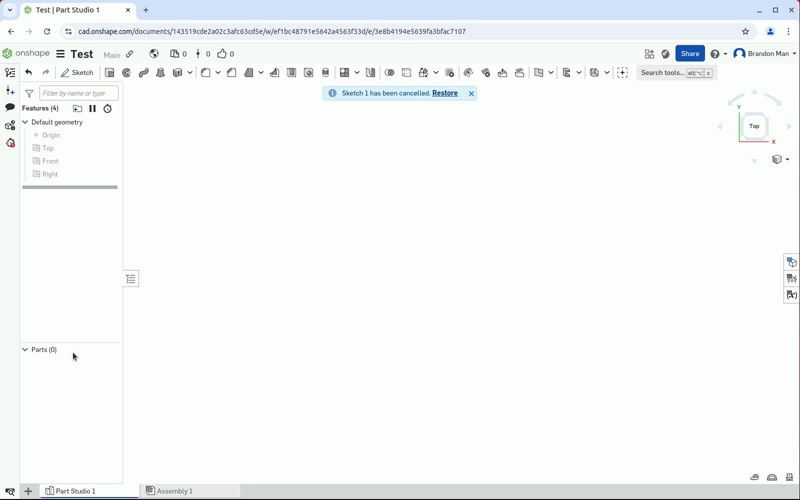
key(shift+p)
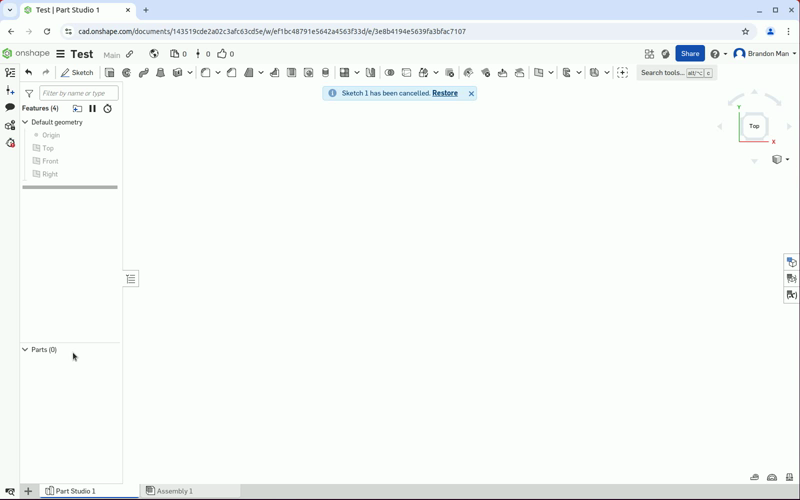
key(space)
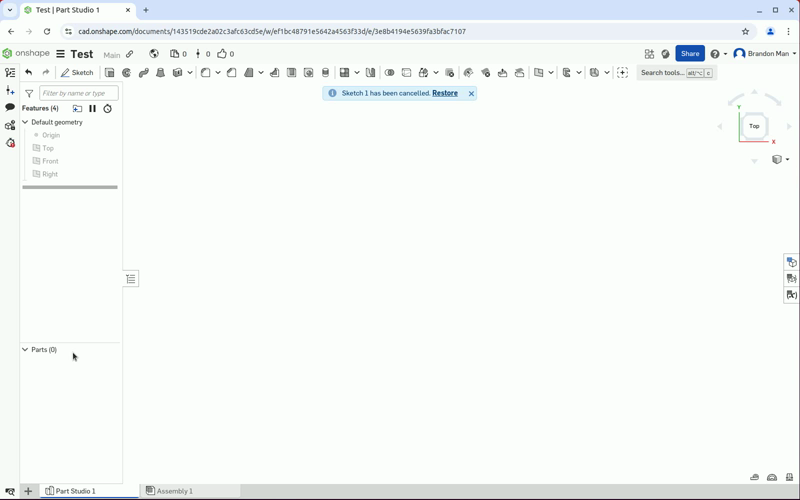
key_down(shift)
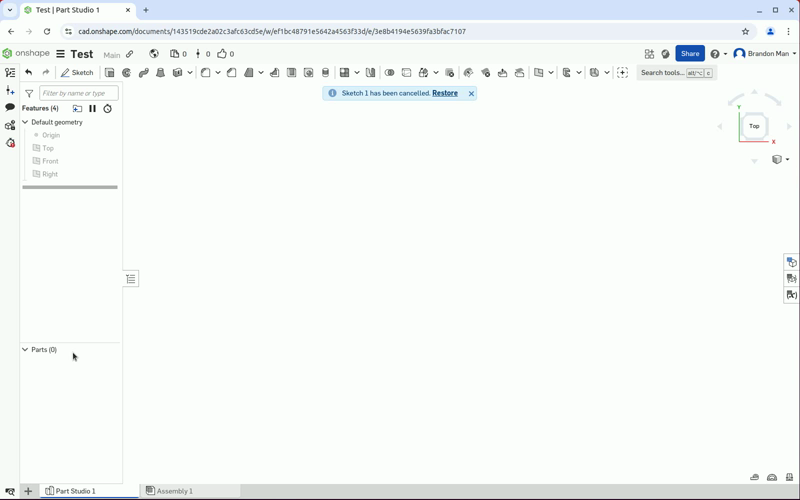
key(up)
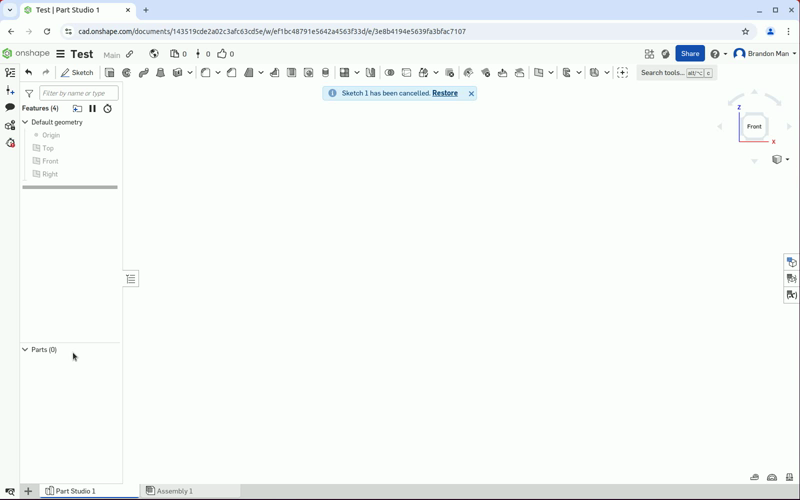
key_up(shift)
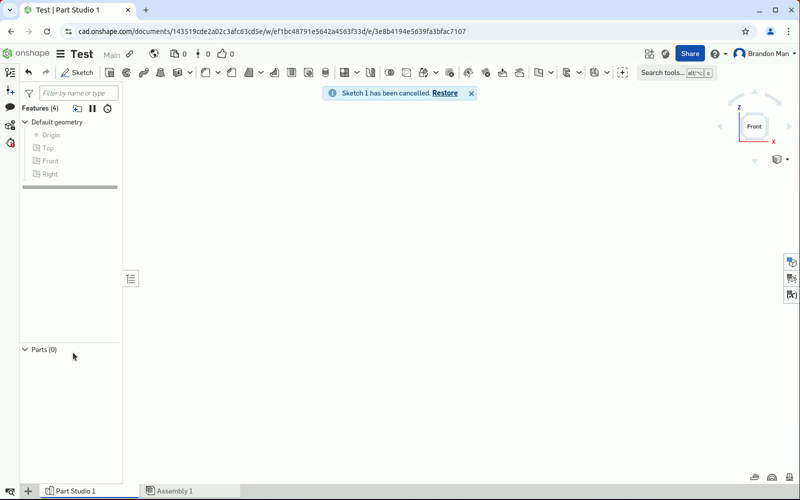
mouse_move(73, 352)
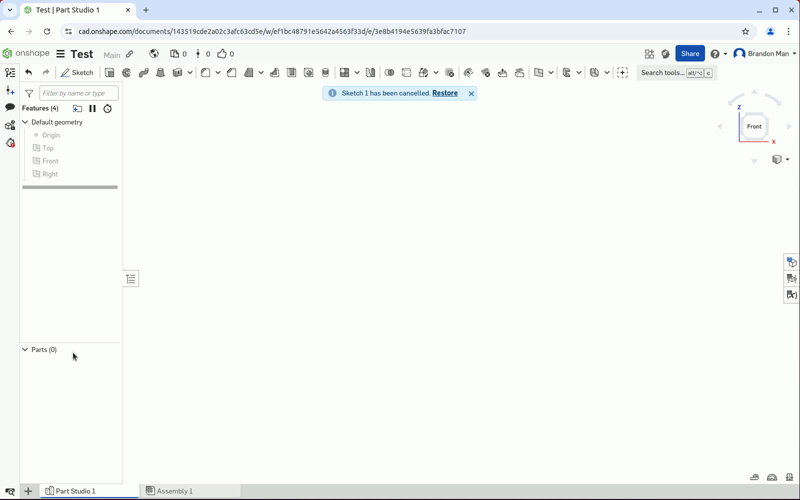
key(shift+y)
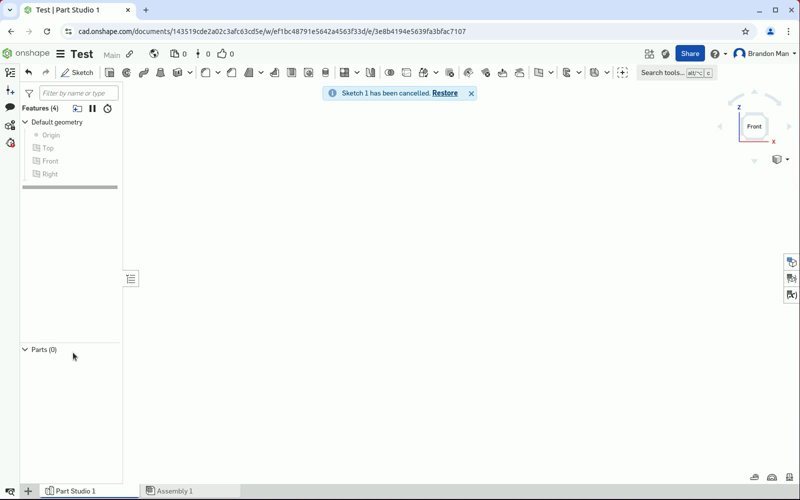
key(shift+s)
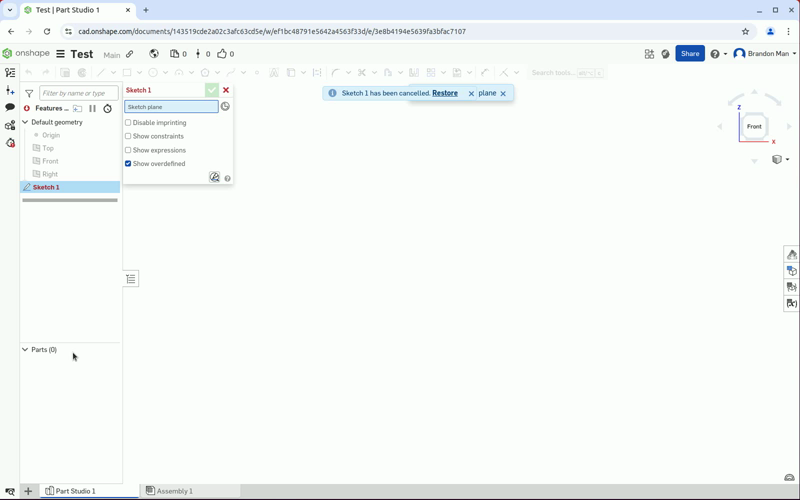
mouse_move(73, 163)
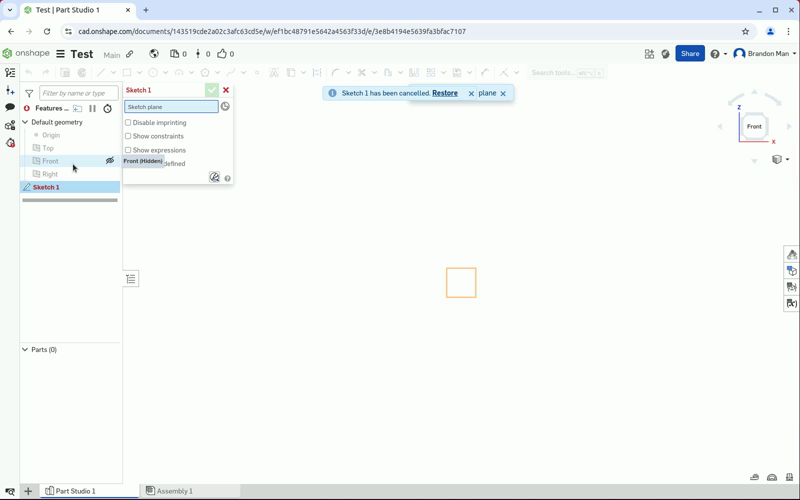
click(73, 163)
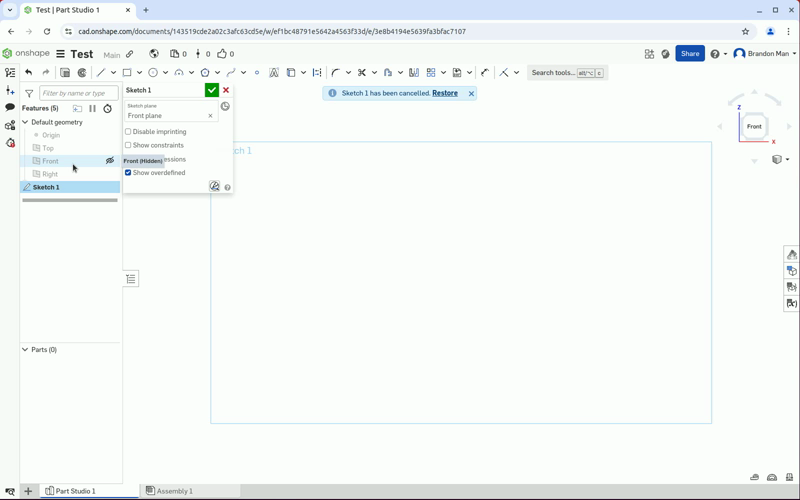
mouse_move(73, 352)
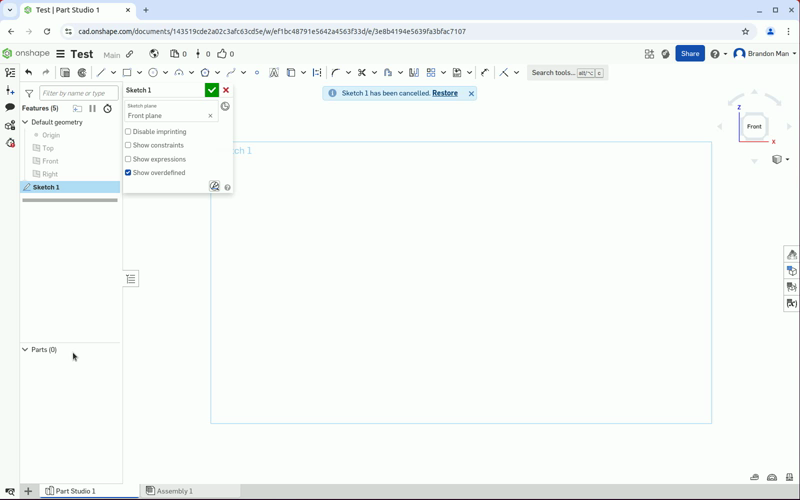
key(y)
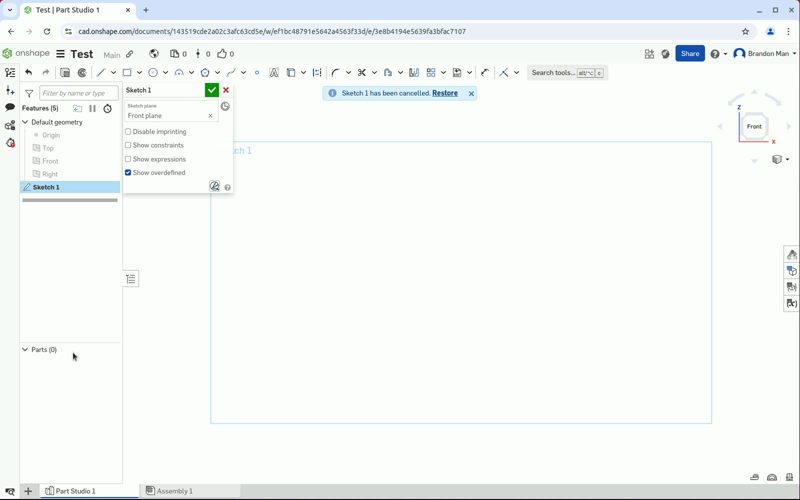
key(c)
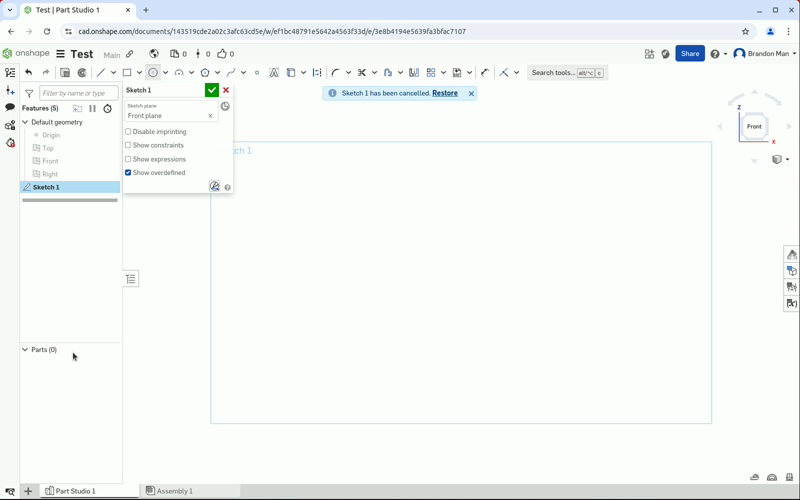
key_down(shift)
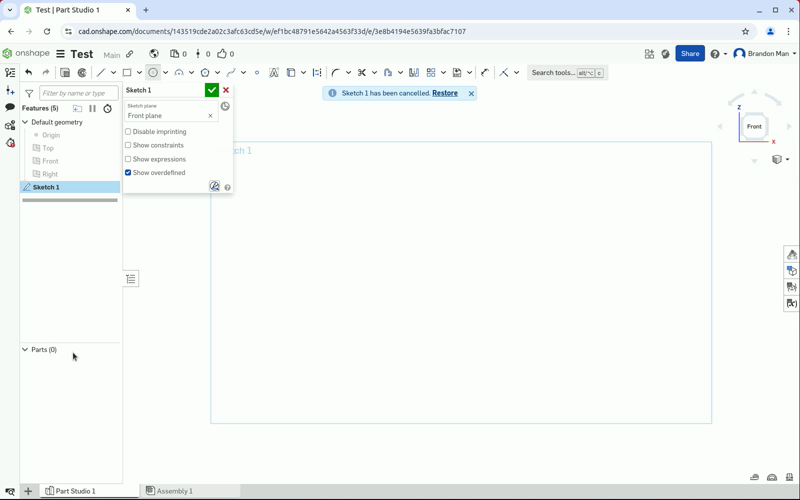
mouse_move(377, 271)
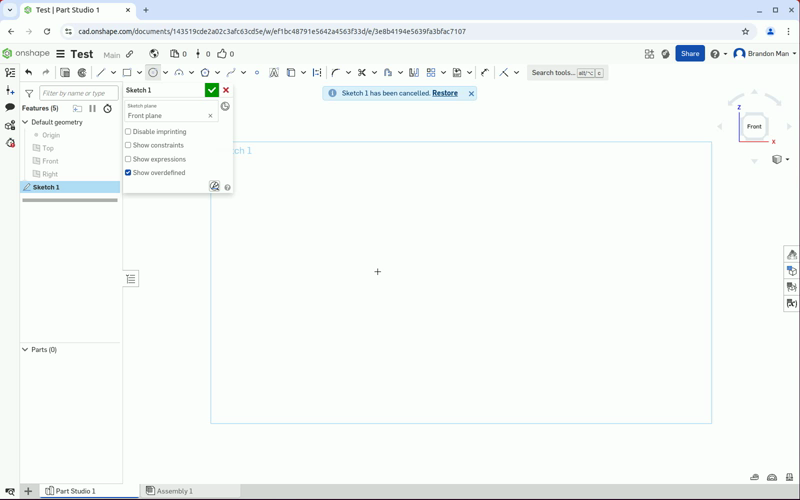
click(377, 271)
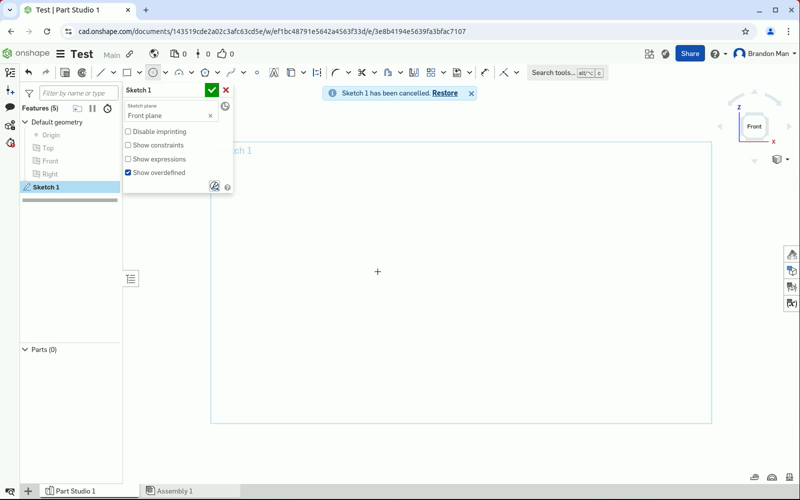
key_up(shift)
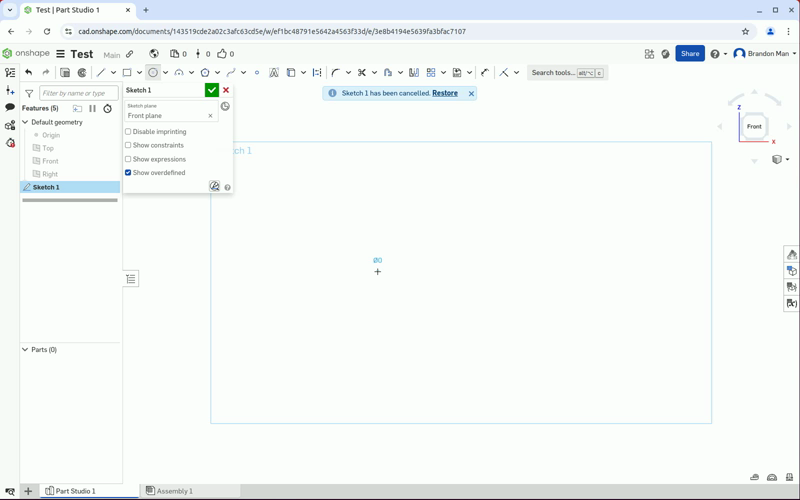
mouse_move(407, 271)
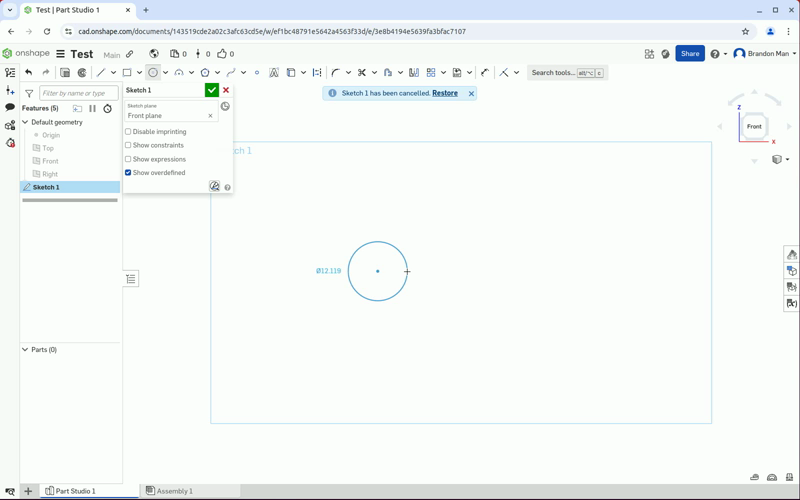
click(407, 271)
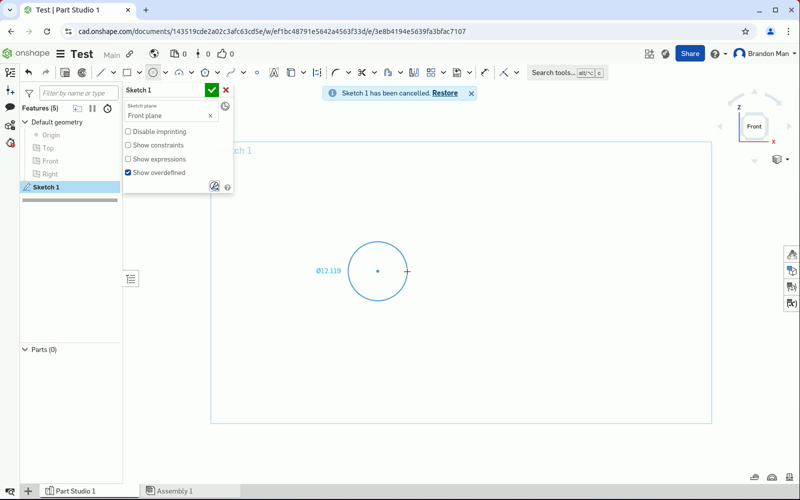
key(esc)
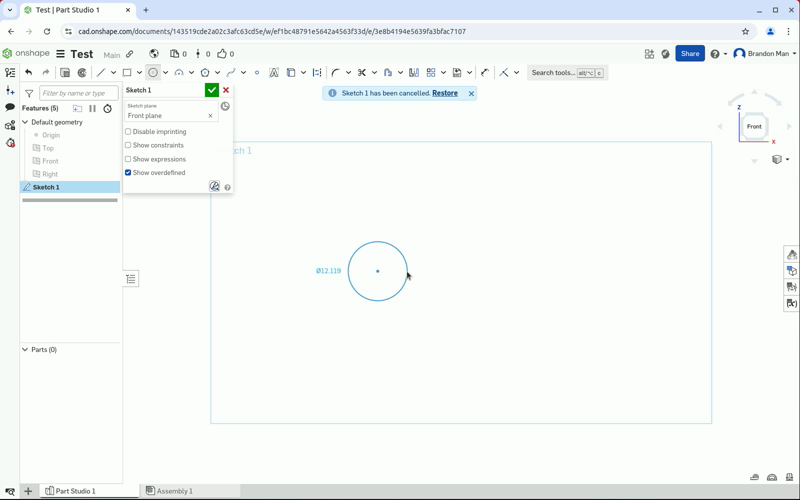
mouse_move(393, 292)
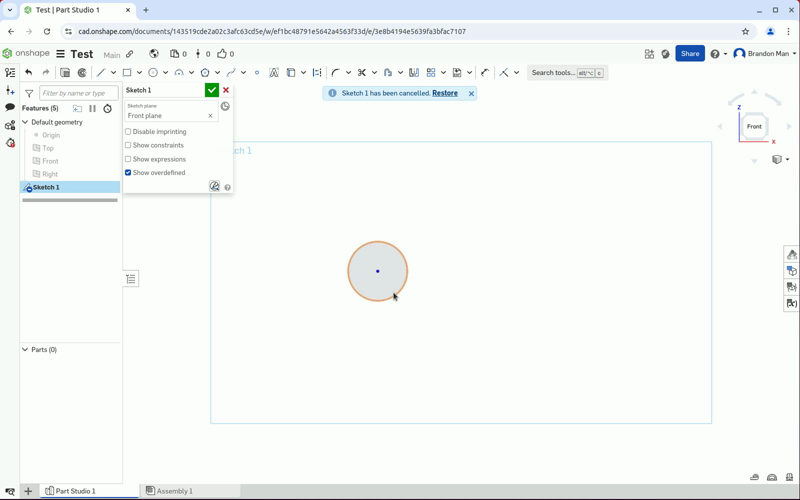
click(393, 292)
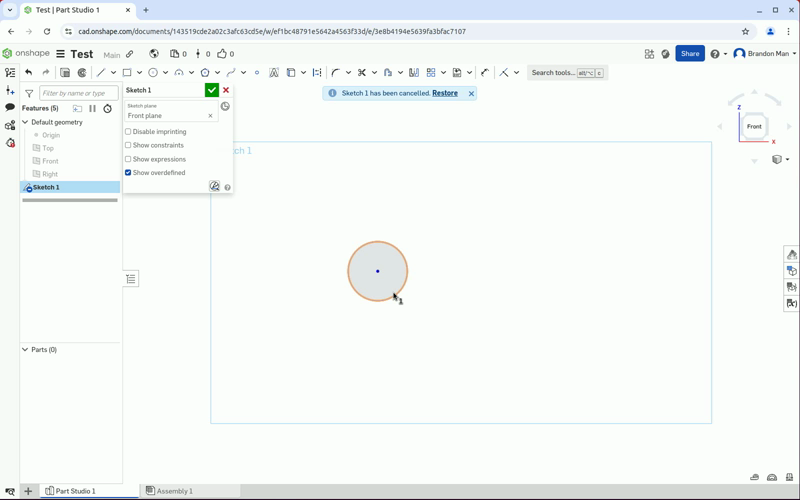
mouse_move(73, 352)
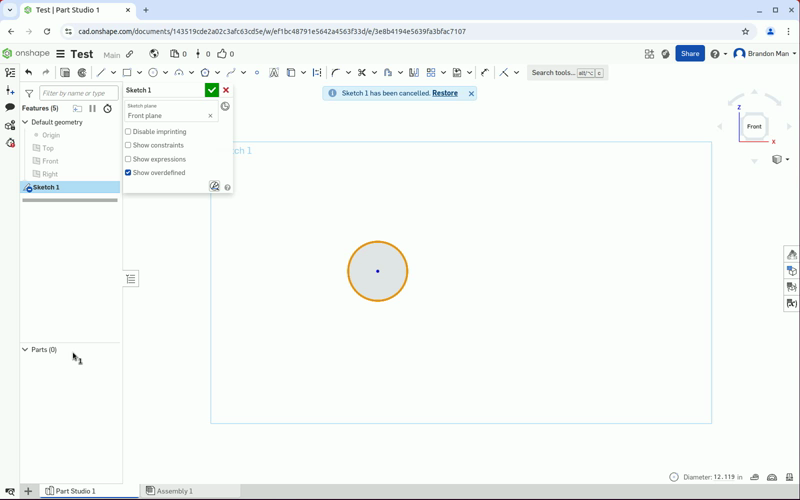
key(shift+y)
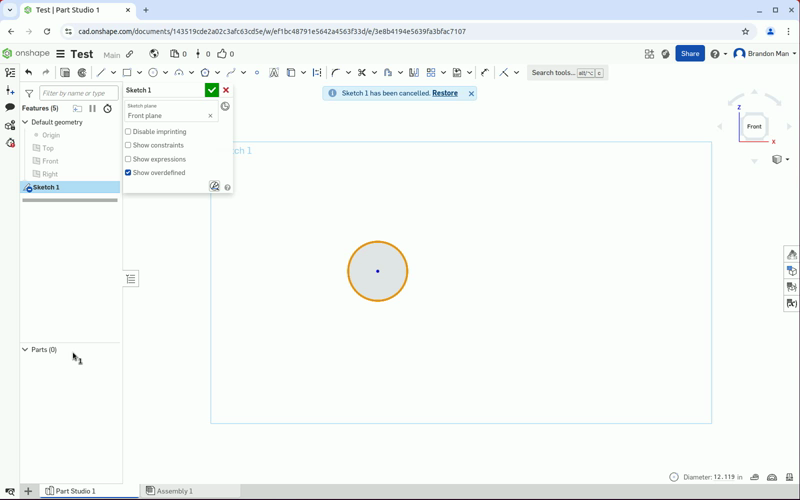
key(shift+e)
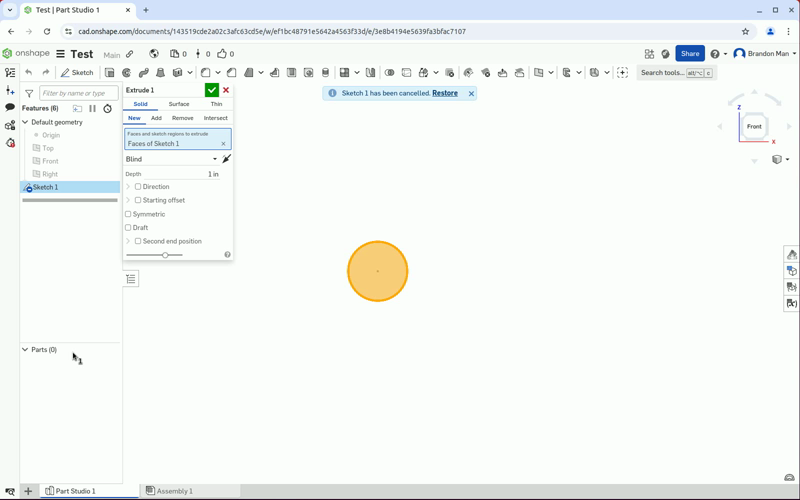
mouse_move(143, 106)
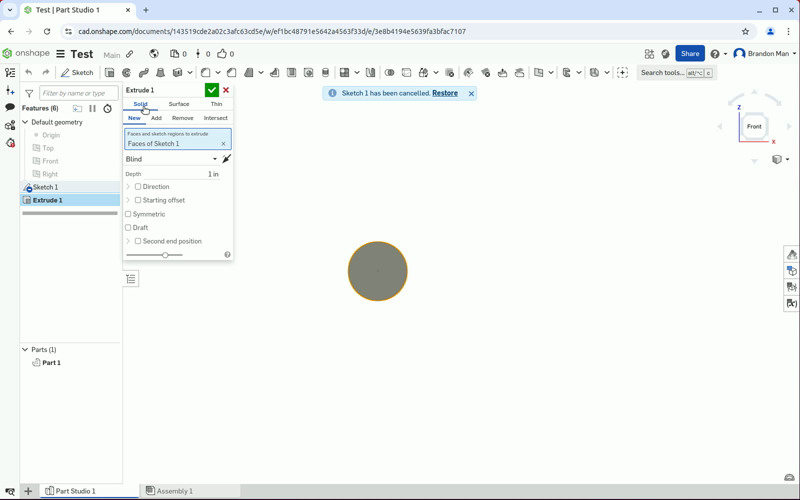
click(143, 106)
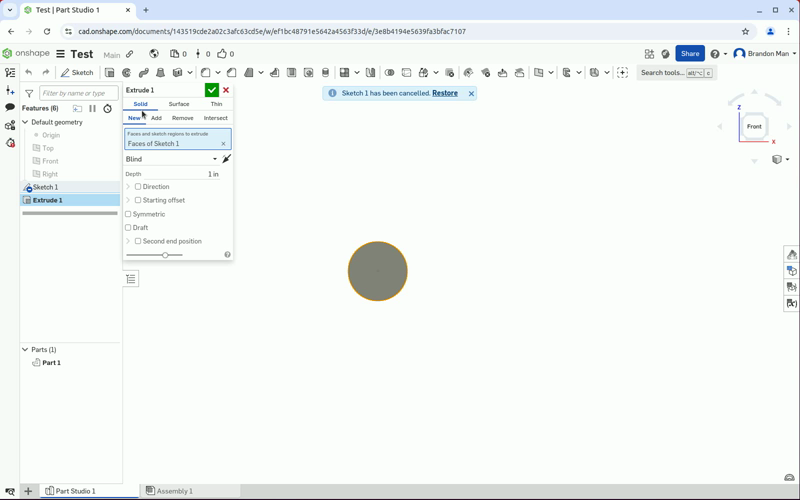
mouse_move(137, 120)
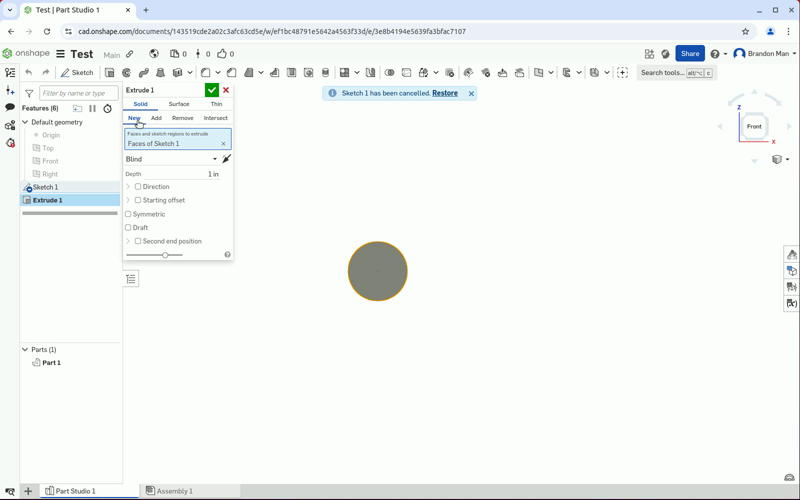
click(137, 120)
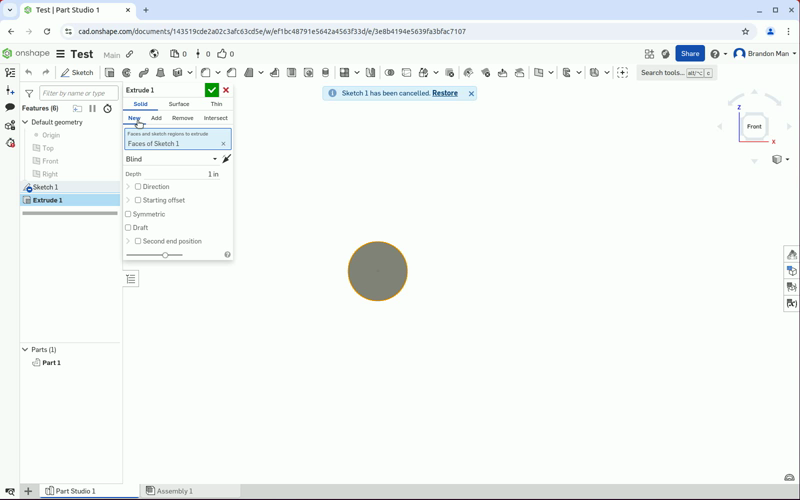
key(tab, 4)
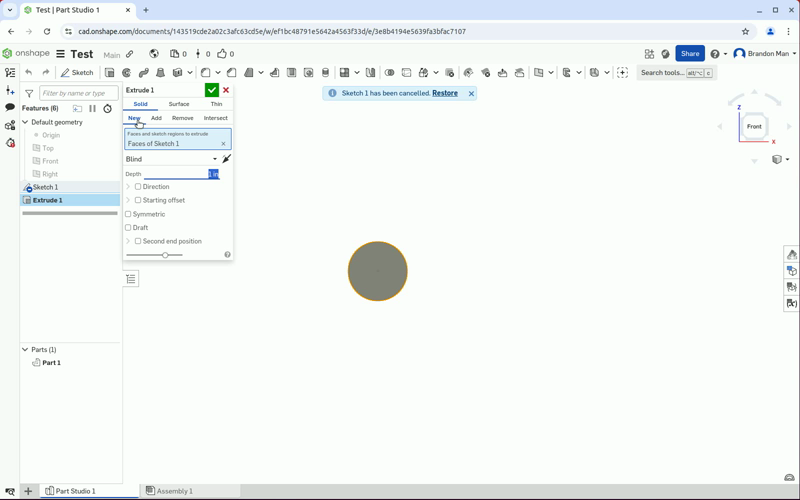
text(4.333)
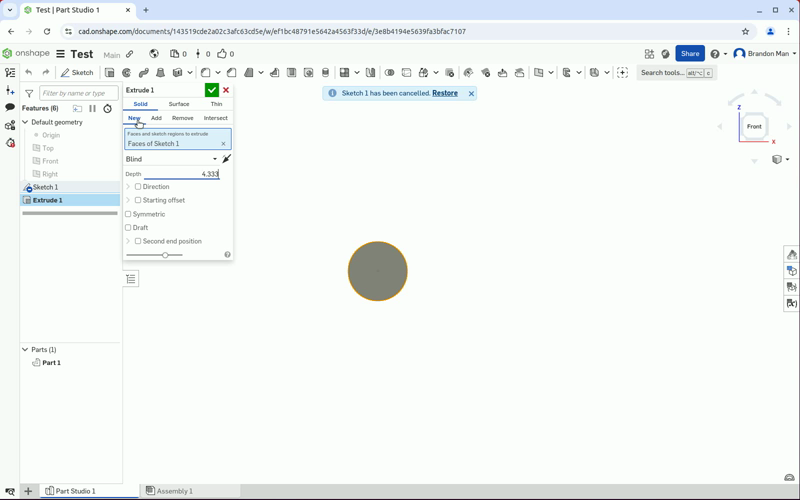
key(enter)
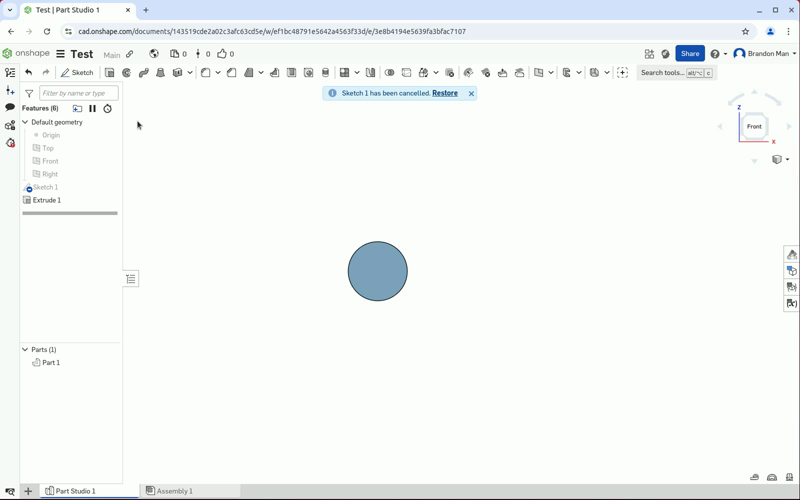
key(shift+h)
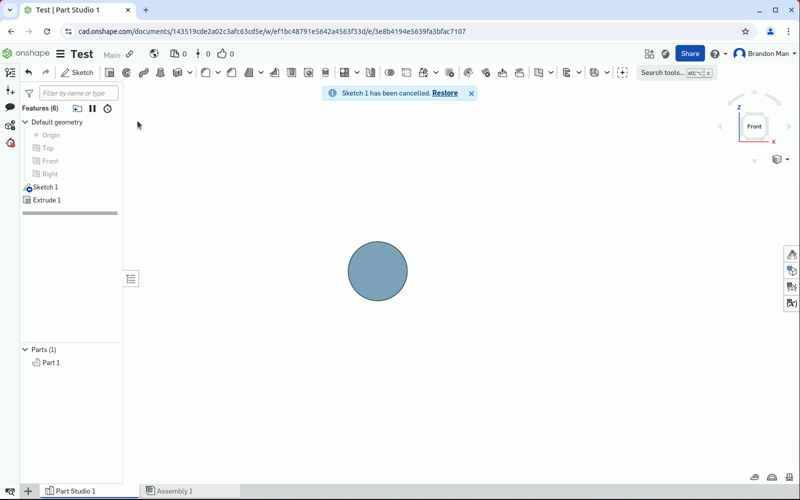
key(shift+h)
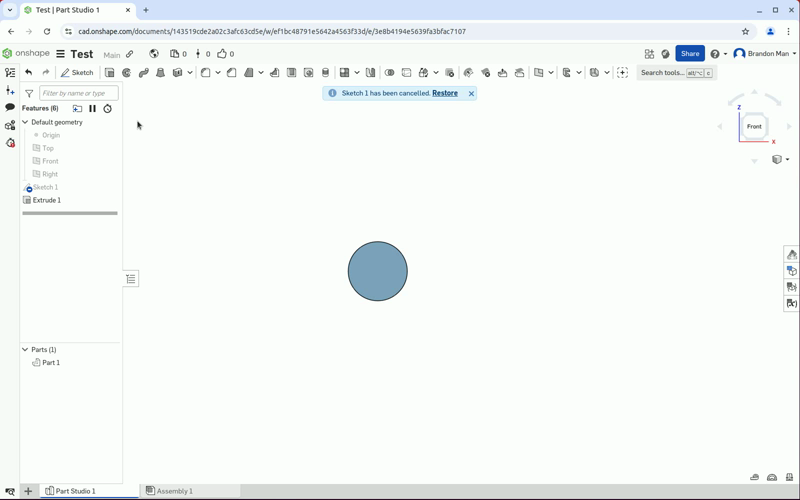
mouse_move(73, 189)
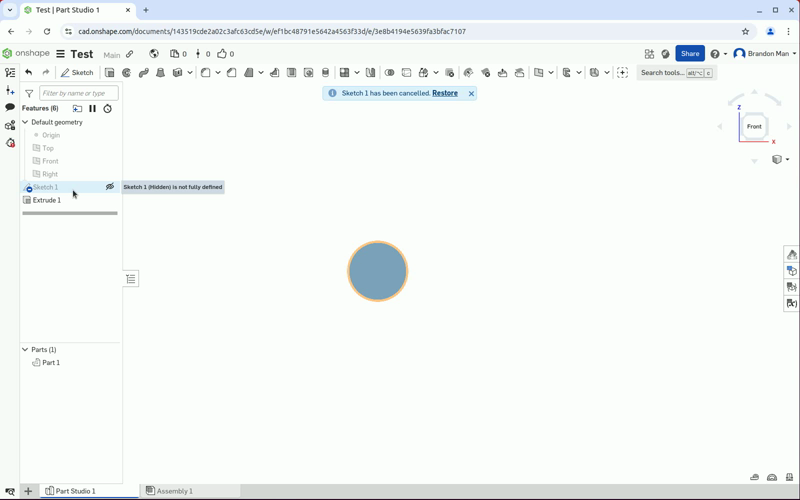
click(73, 189)
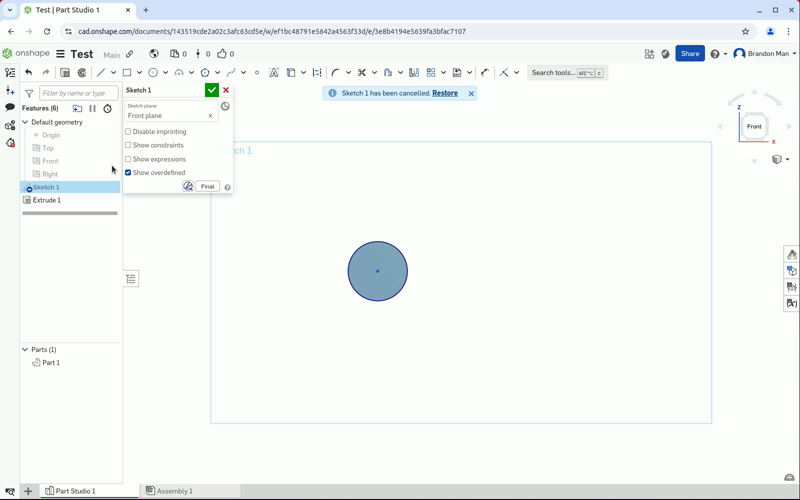
mouse_move(229, 92)
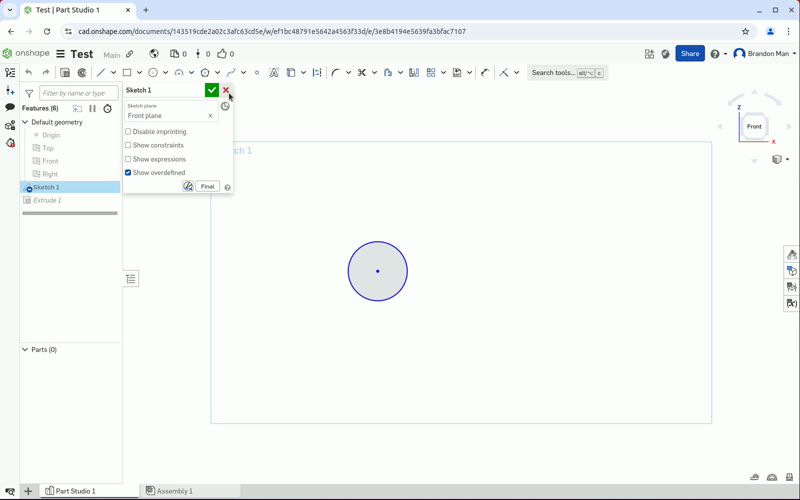
click(229, 92)
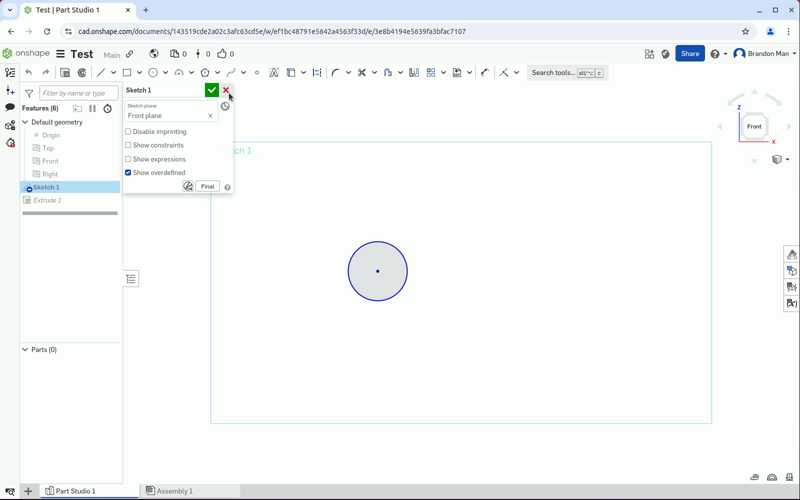
key(shift+s)
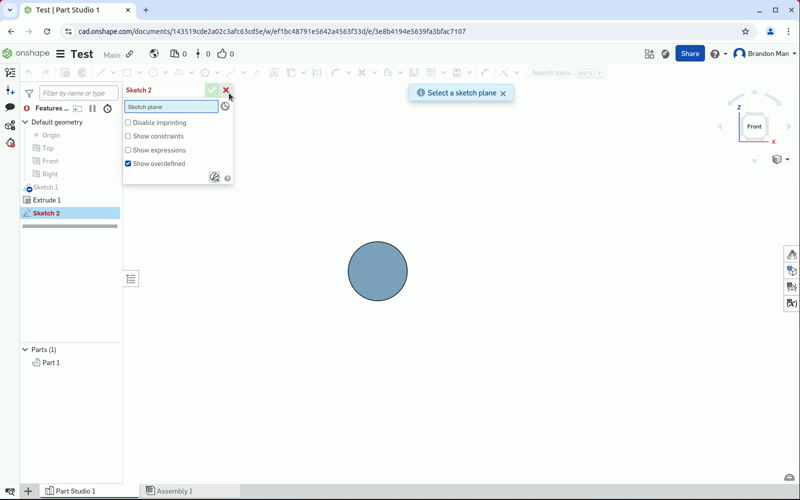
mouse_move(73, 163)
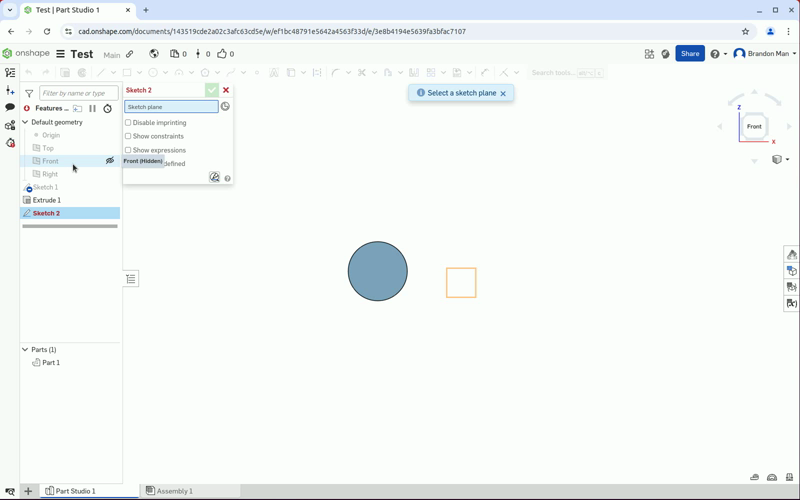
click(73, 163)
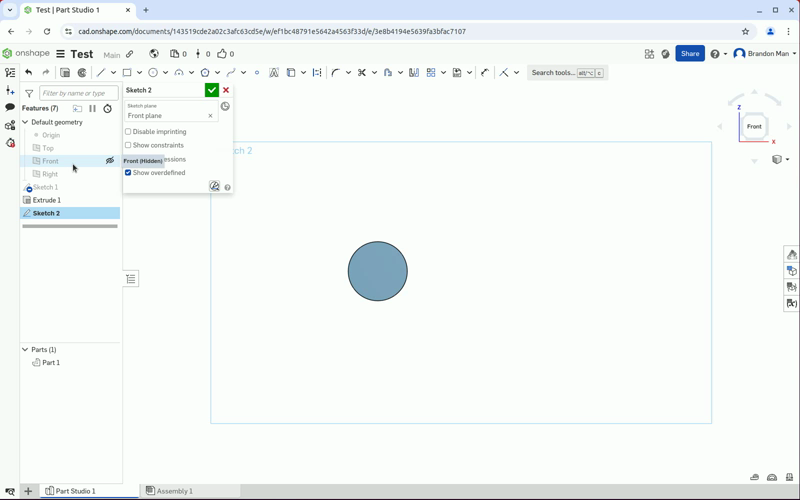
mouse_move(73, 352)
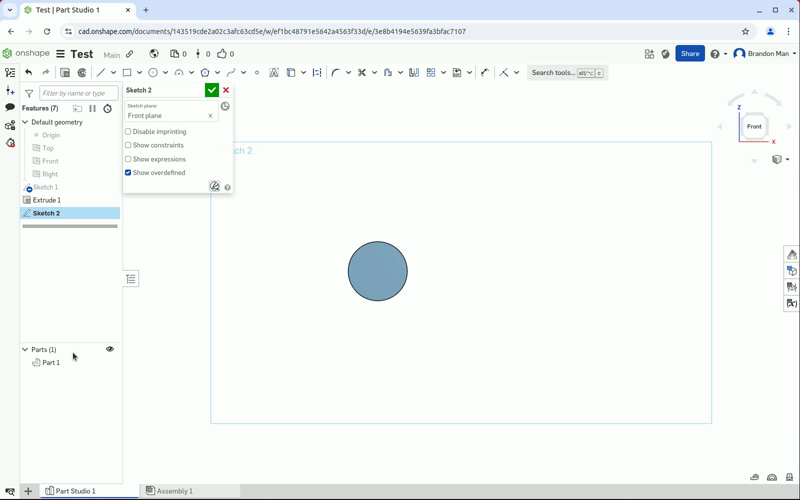
key(y)
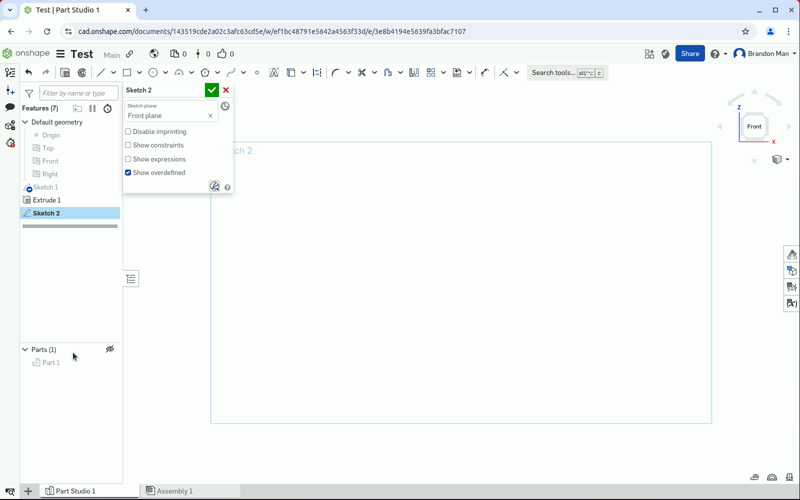
key(c)
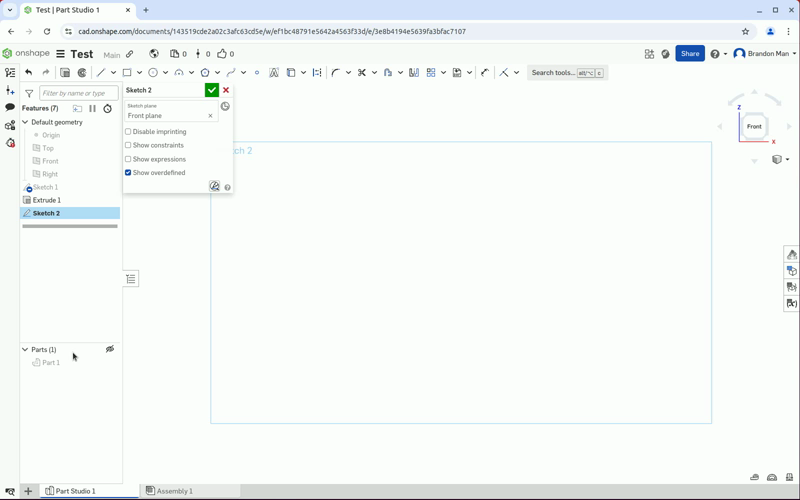
key_down(shift)
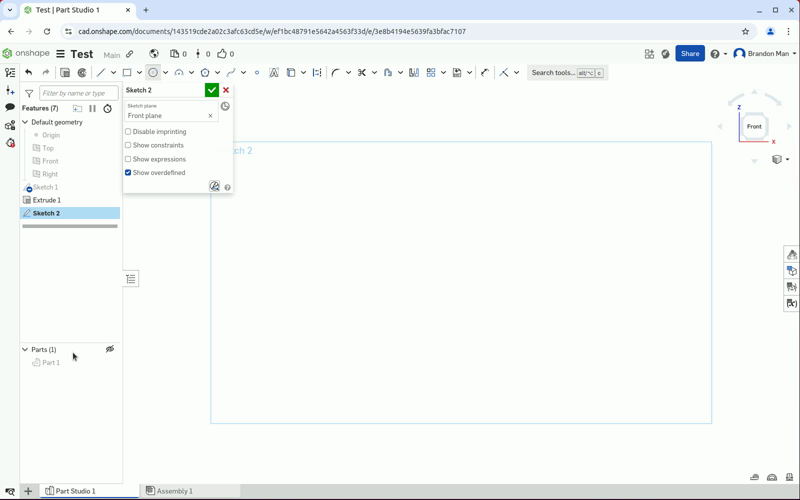
mouse_move(471, 288)
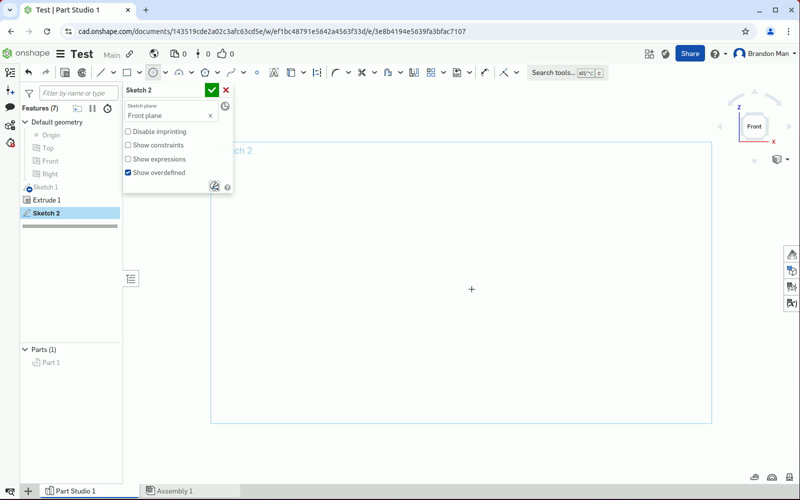
click(471, 288)
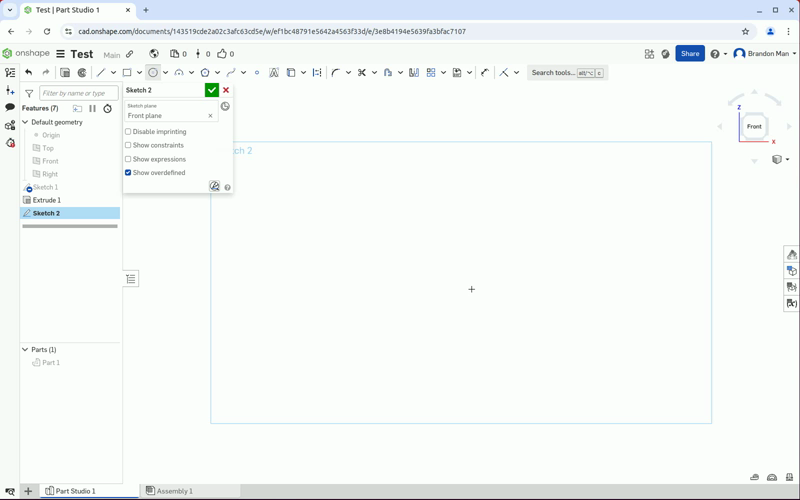
key_up(shift)
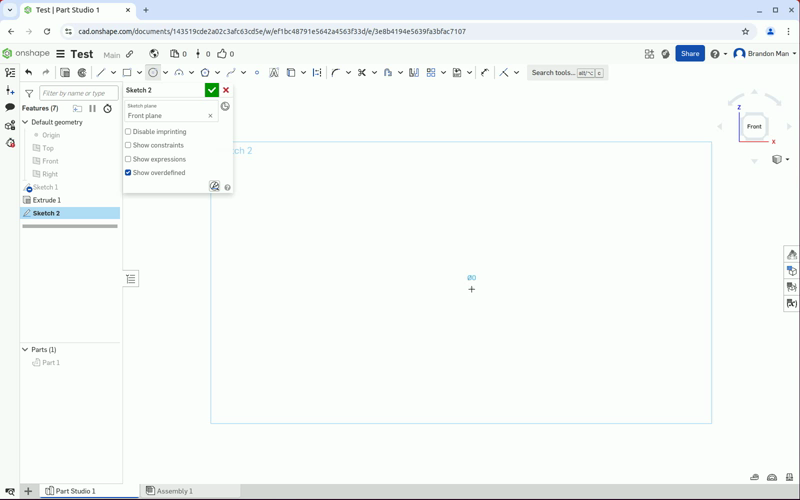
mouse_move(504, 288)
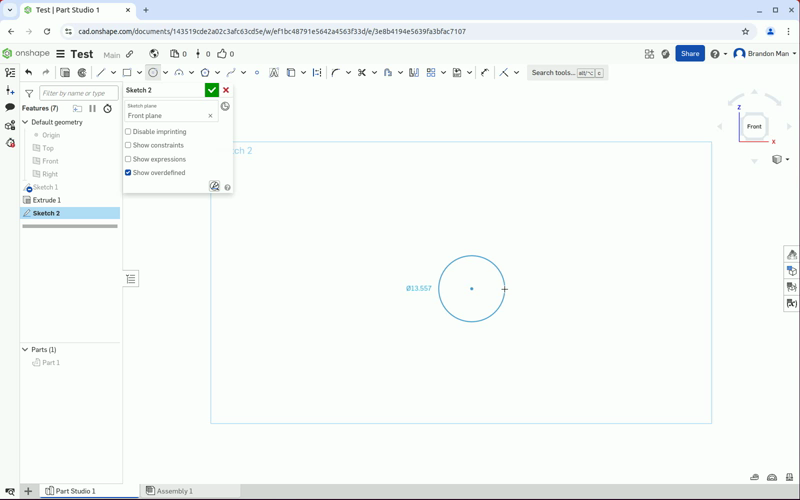
click(504, 288)
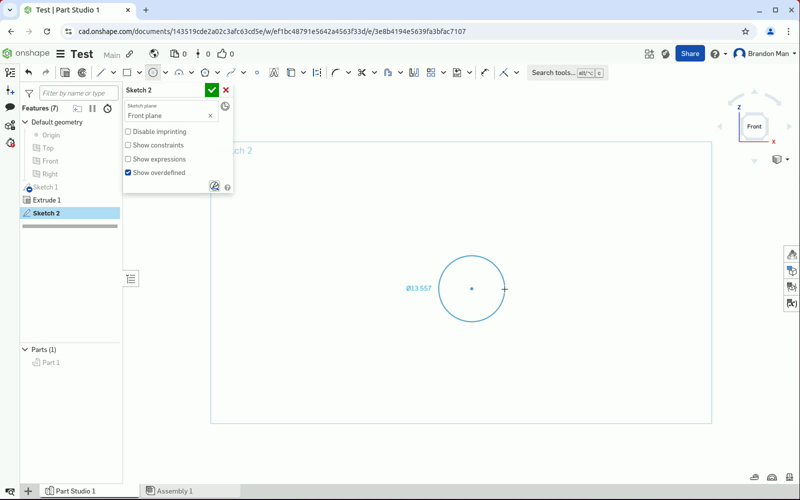
key(esc)
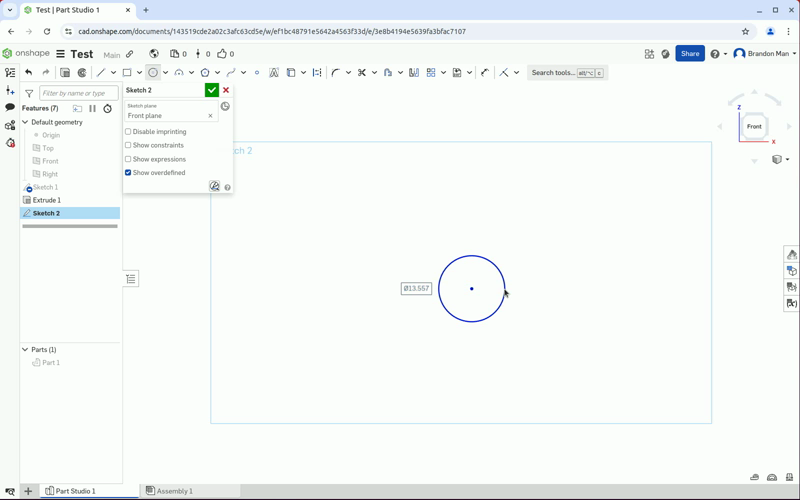
mouse_move(441, 283)
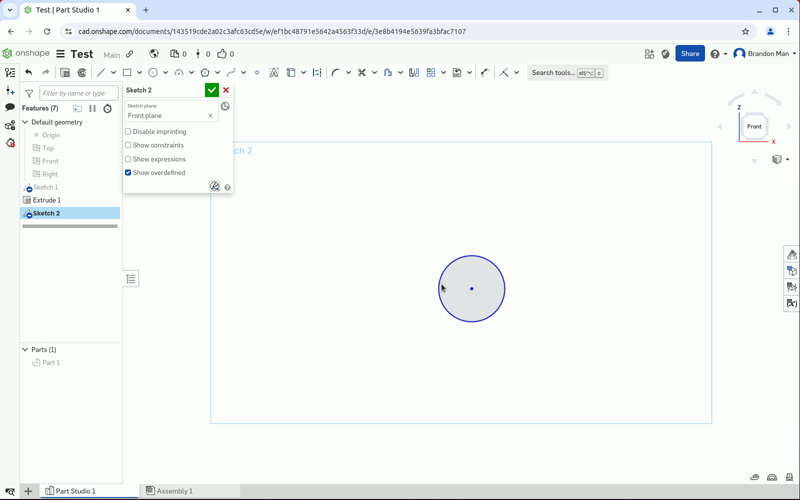
click(441, 283)
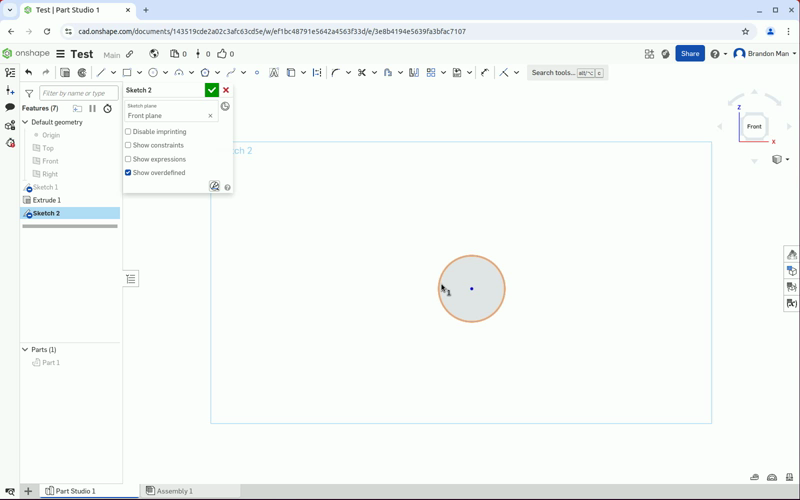
mouse_move(73, 352)
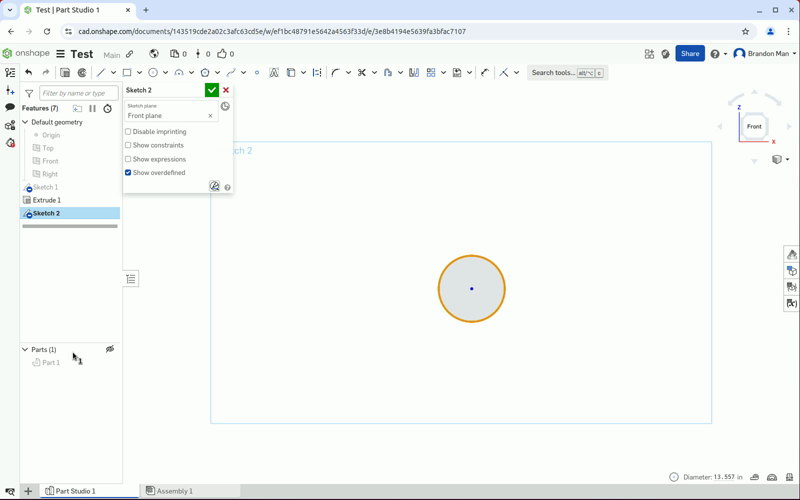
key(shift+y)
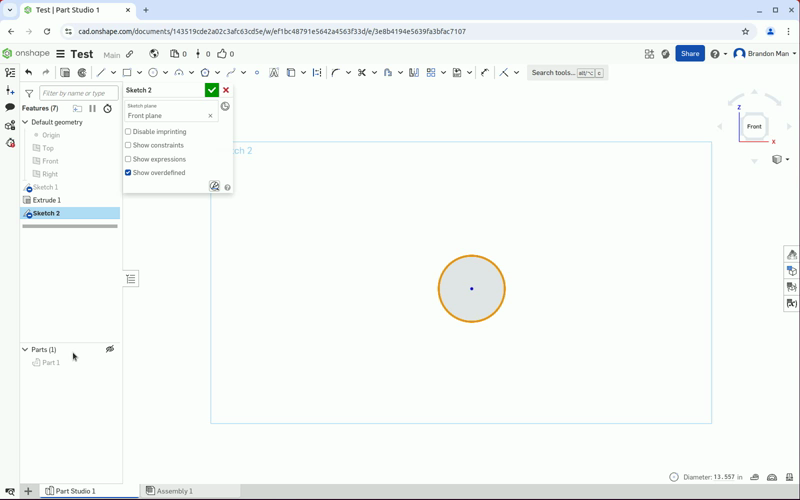
key(shift+e)
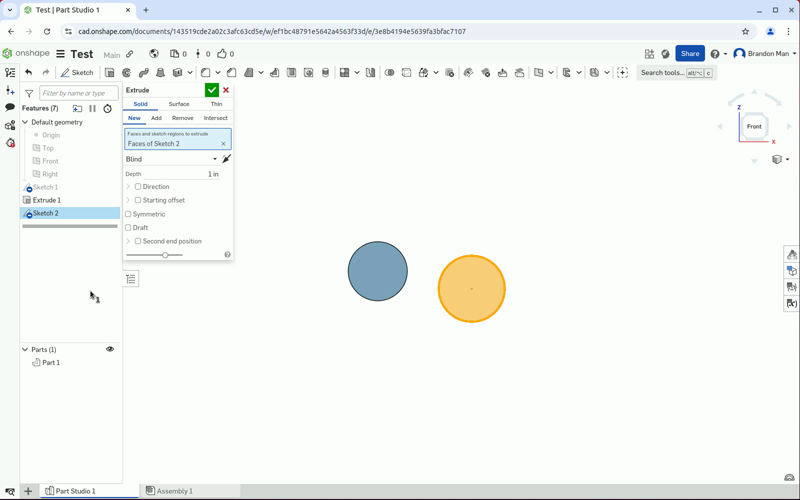
mouse_move(143, 106)
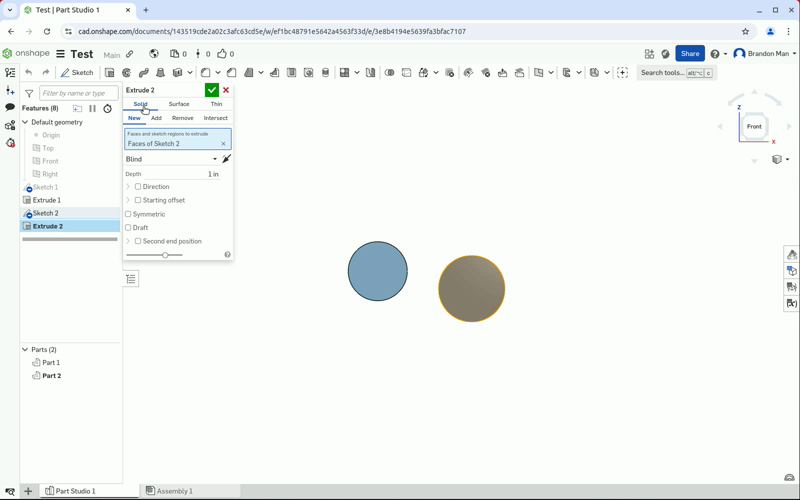
click(143, 106)
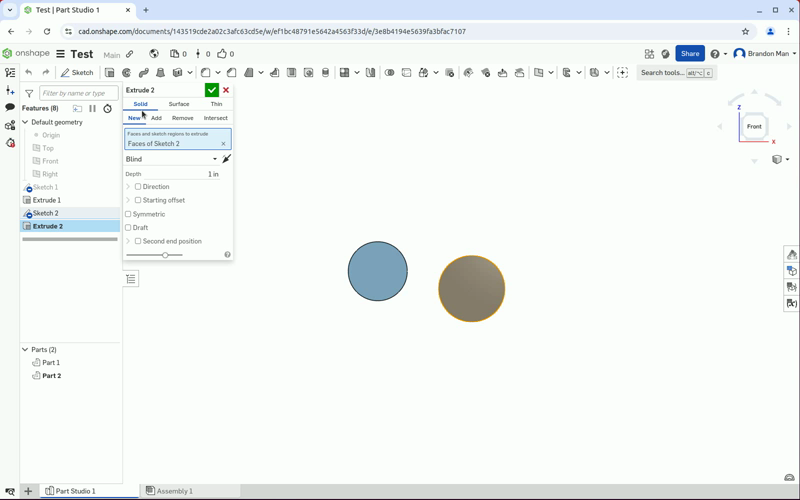
mouse_move(137, 120)
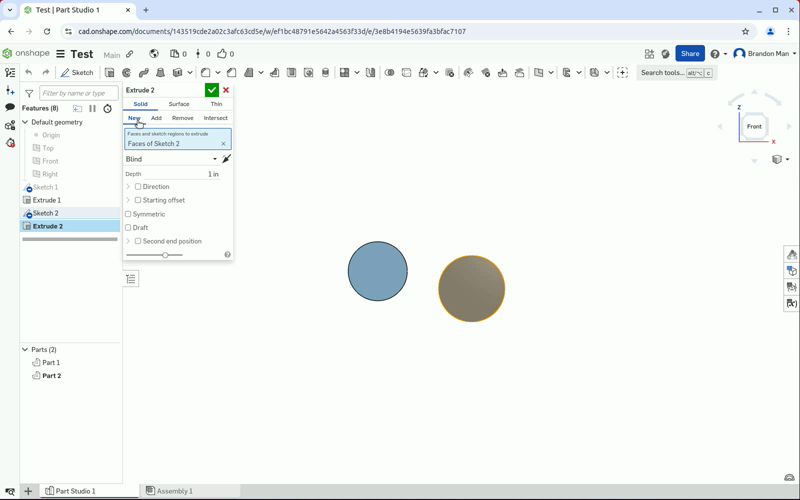
click(137, 120)
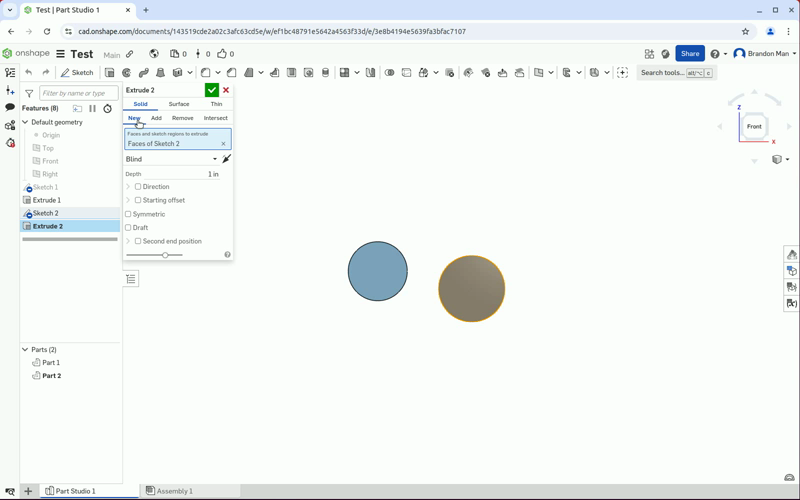
key(tab, 4)
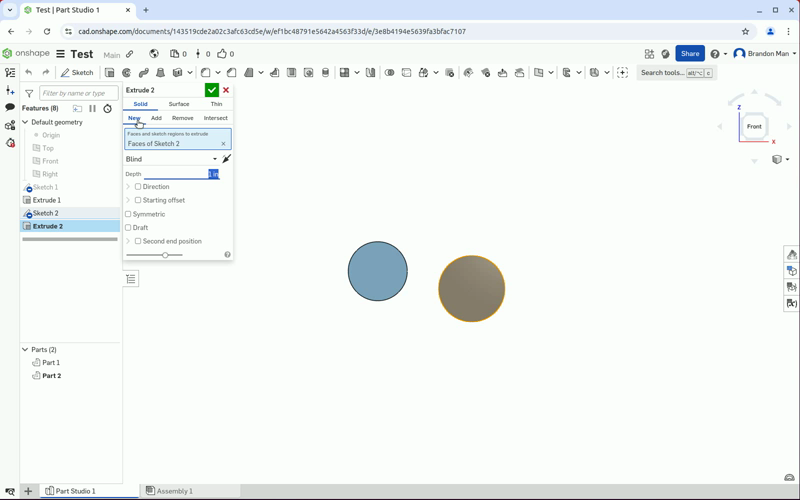
text(4.333)
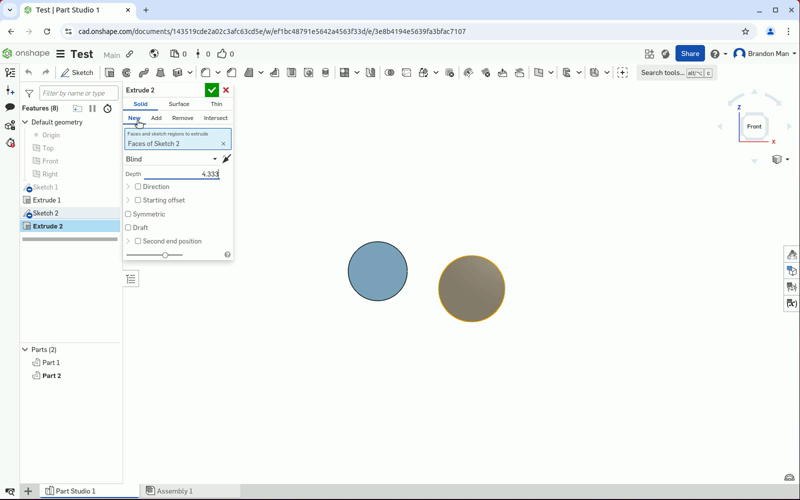
key(enter)
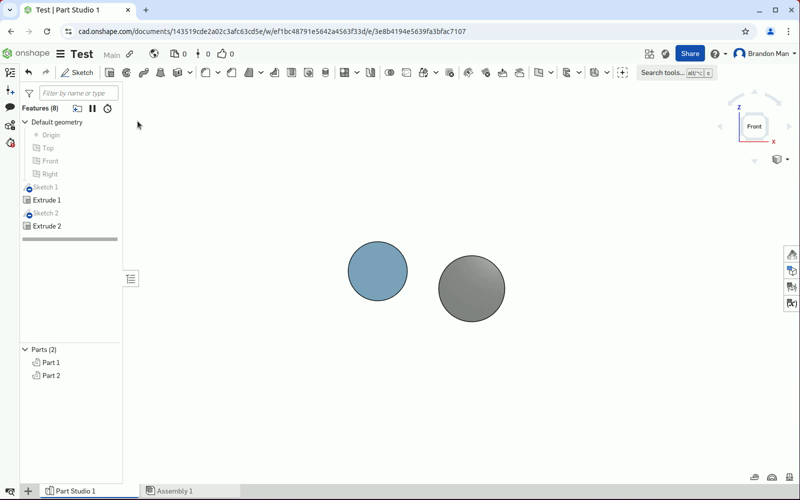
key(shift+h)
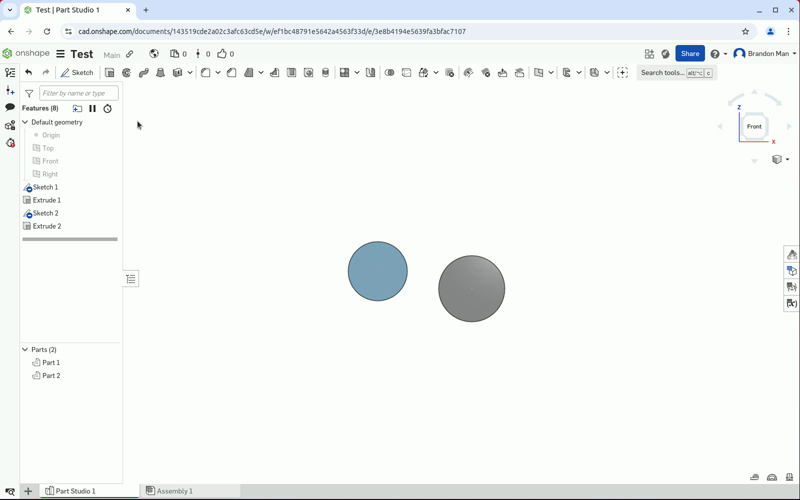
key(shift+h)
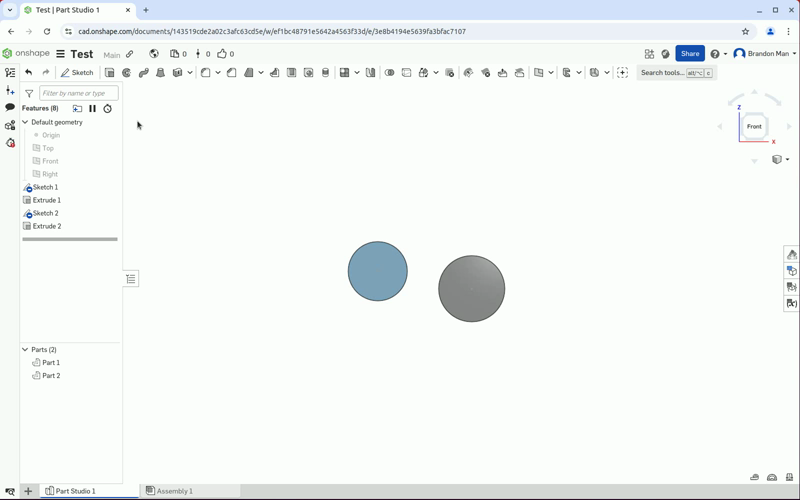
key(shift+7)
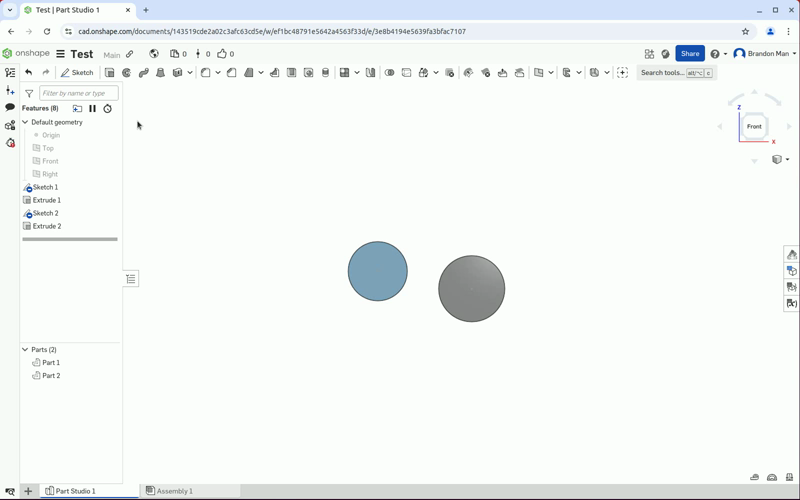
key(left, 2)
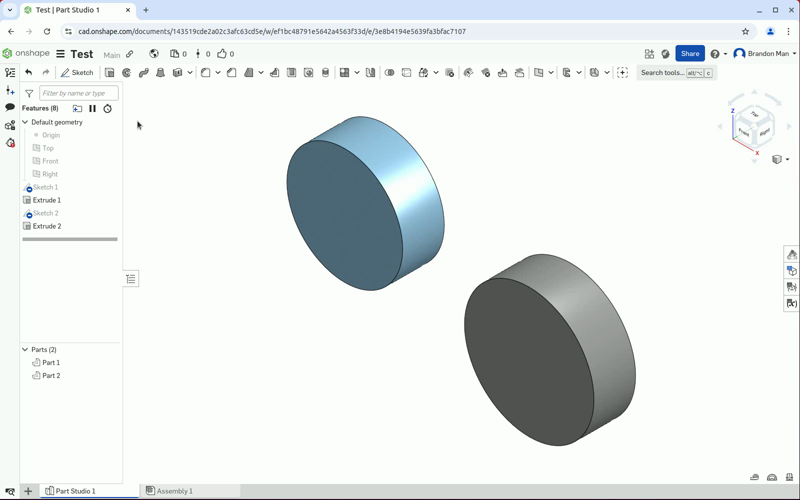
key(down, 2)
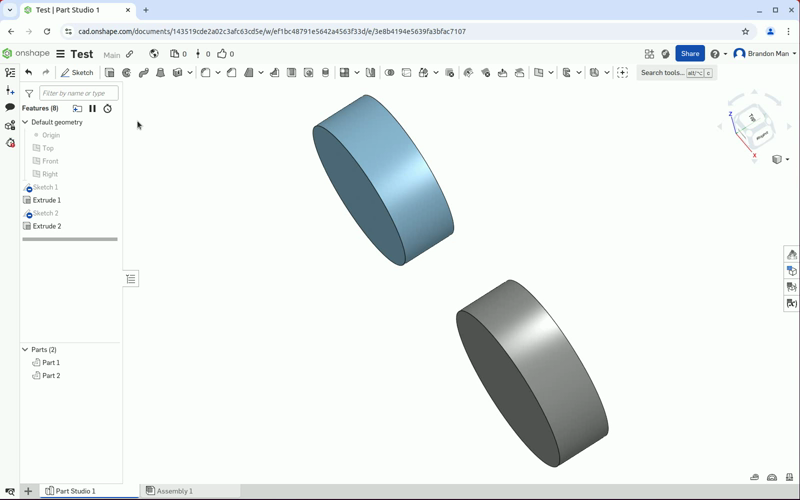
key(up, 2)
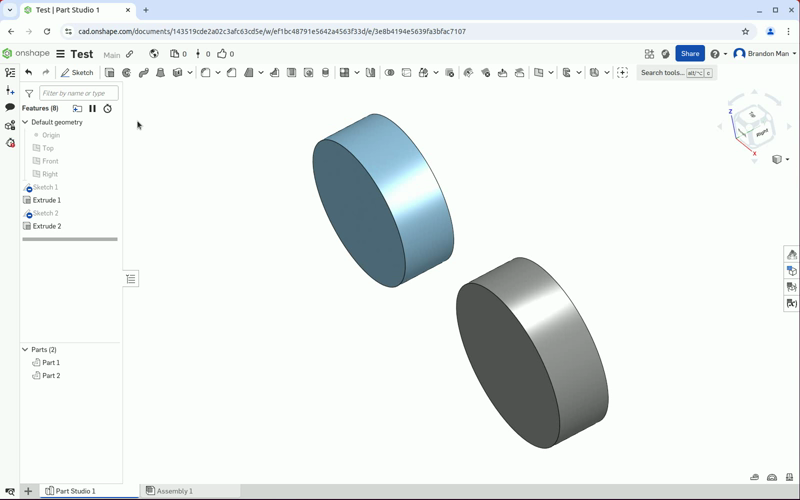
key(right, 2)
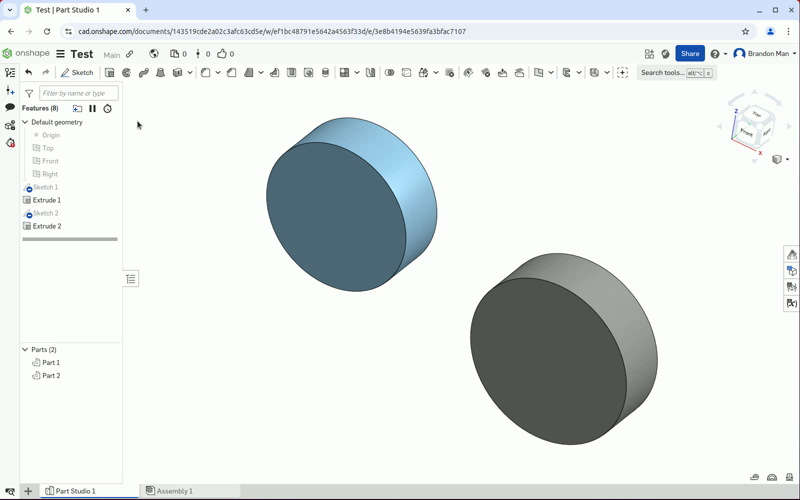
mouse_move(73, 189)
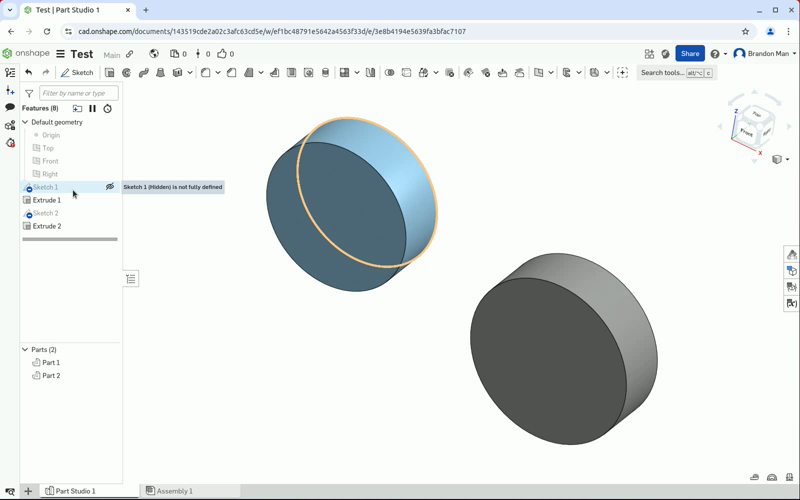
click(73, 189)